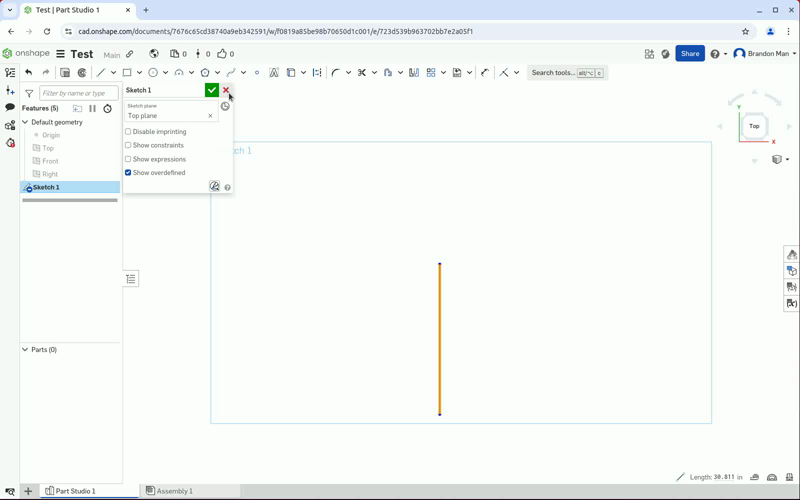
key(shift+h)
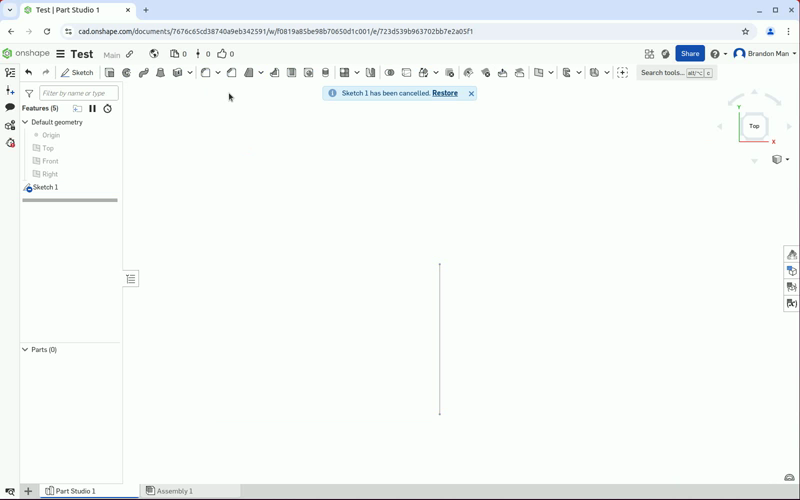
key(shift+s)
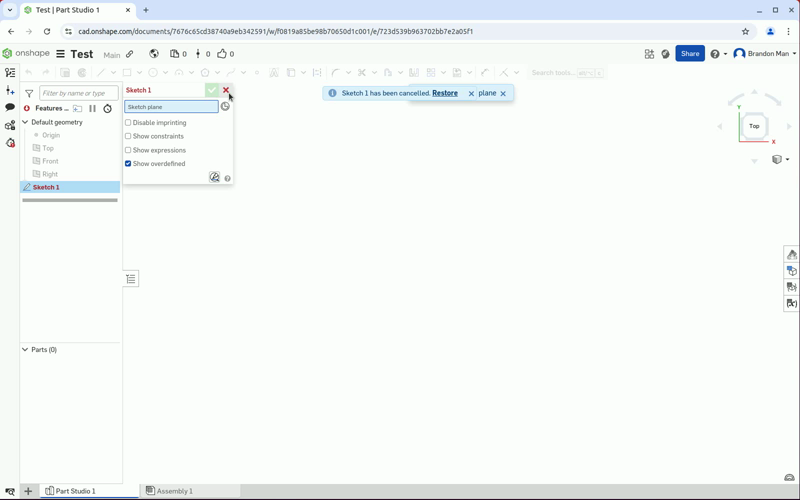
mouse_move(73, 150)
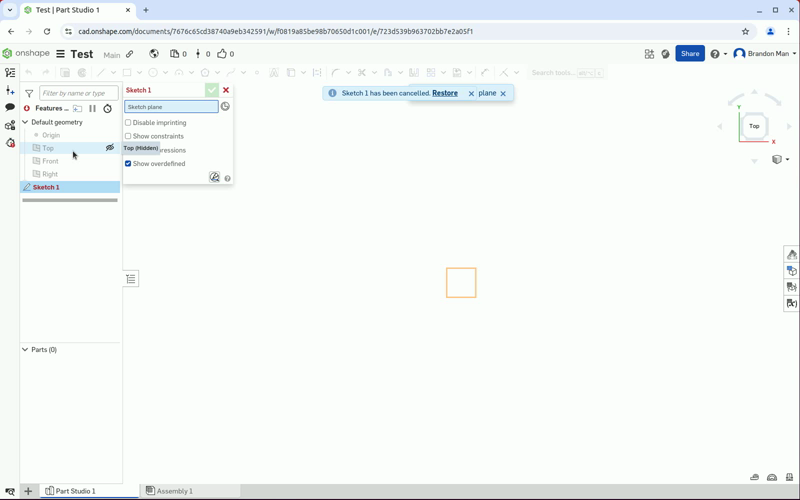
click(73, 150)
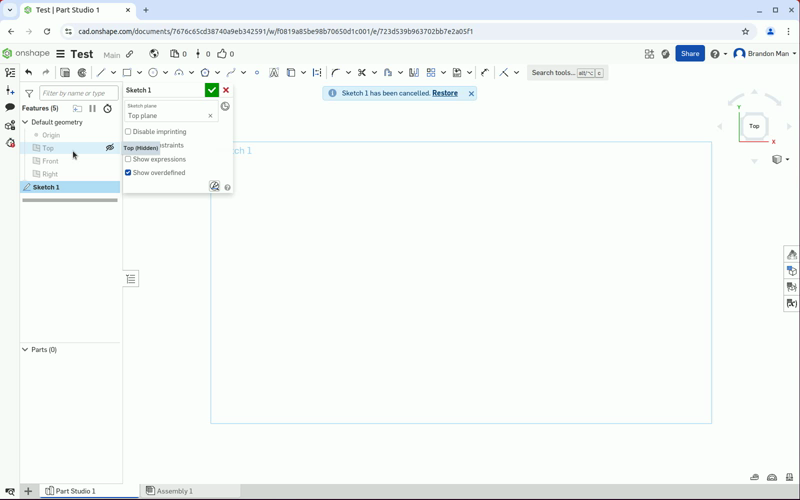
mouse_move(73, 352)
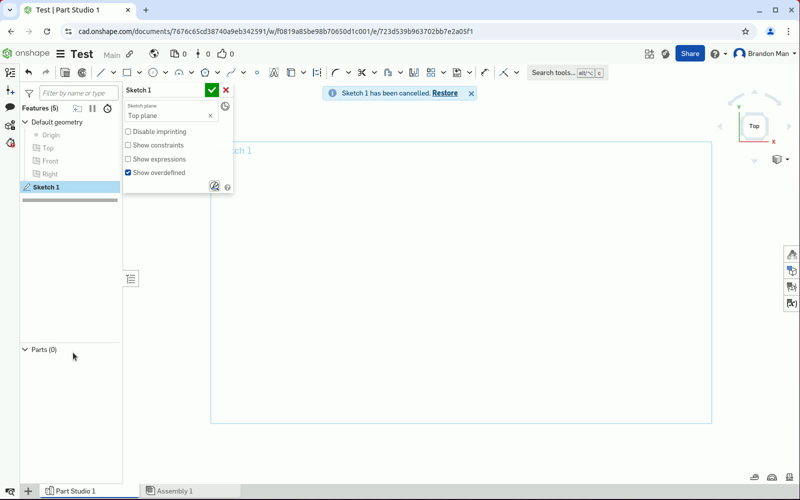
key(y)
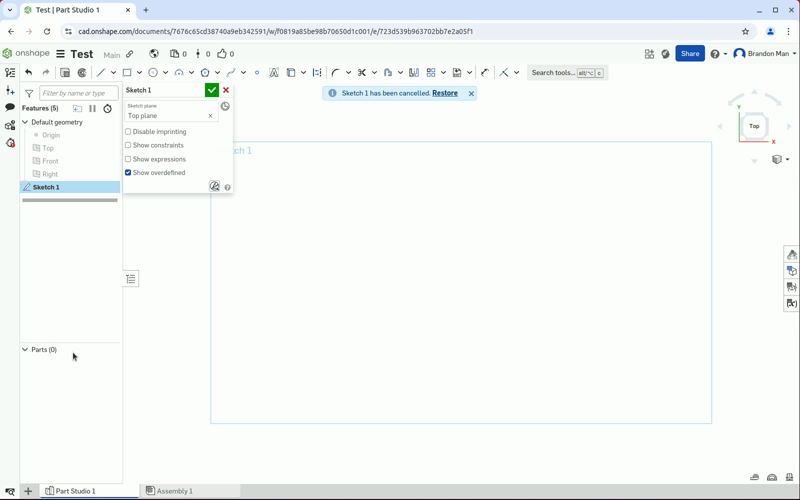
key(c)
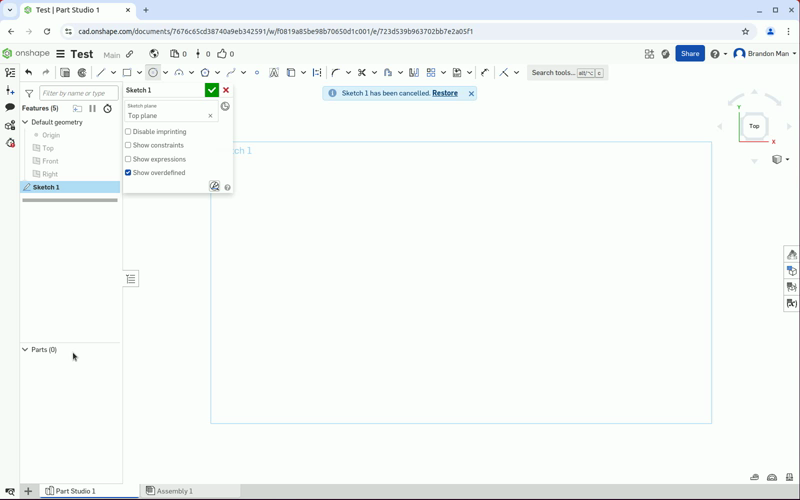
key_down(shift)
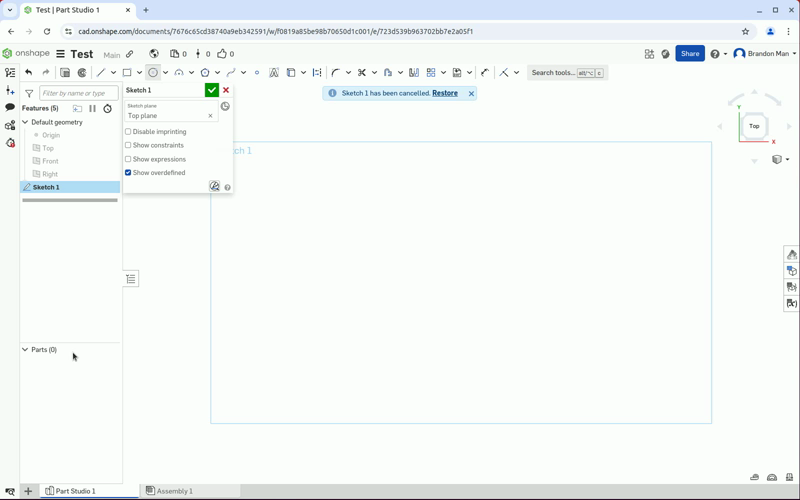
mouse_move(461, 282)
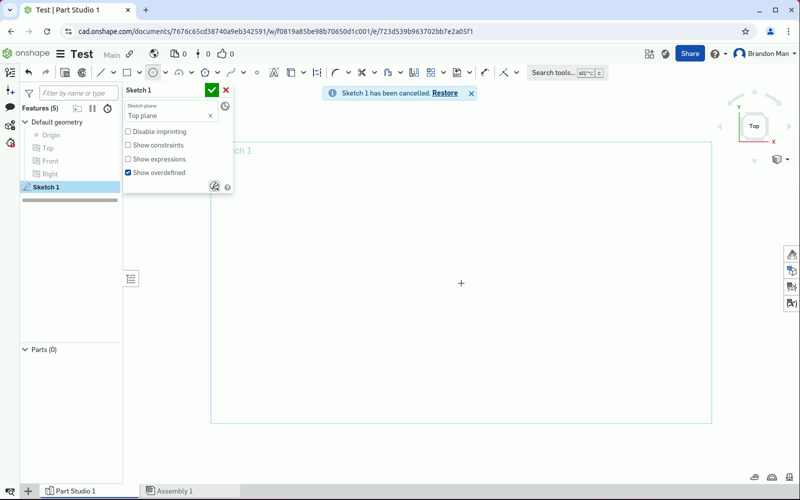
click(461, 282)
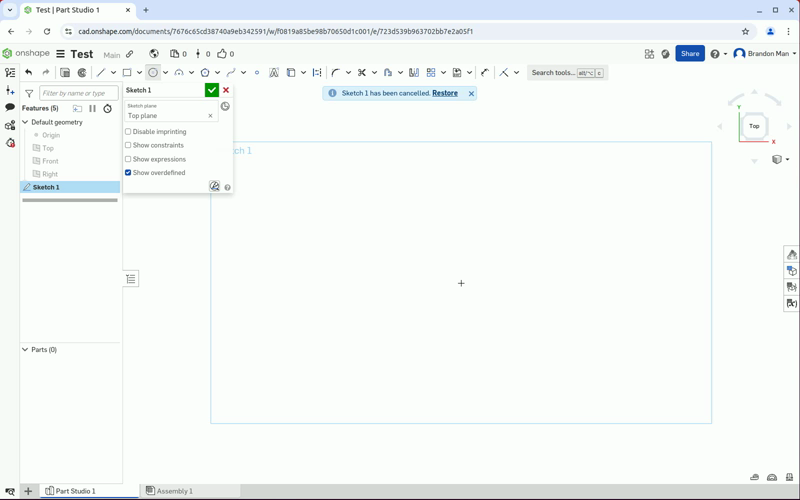
key_up(shift)
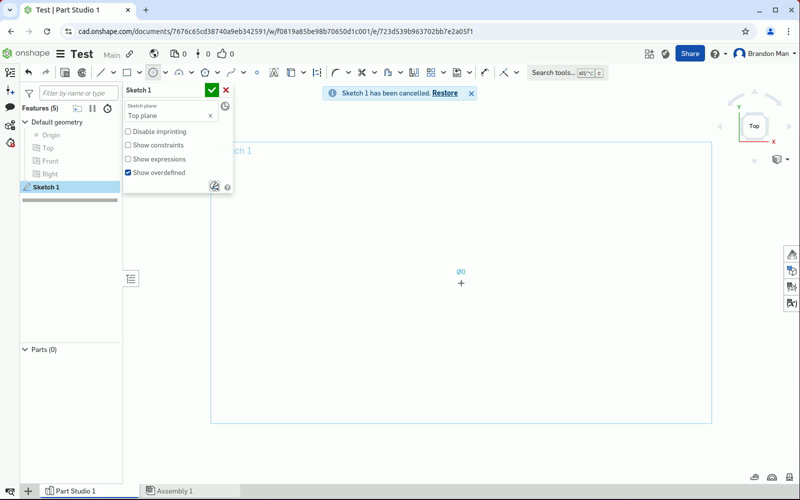
mouse_move(574, 282)
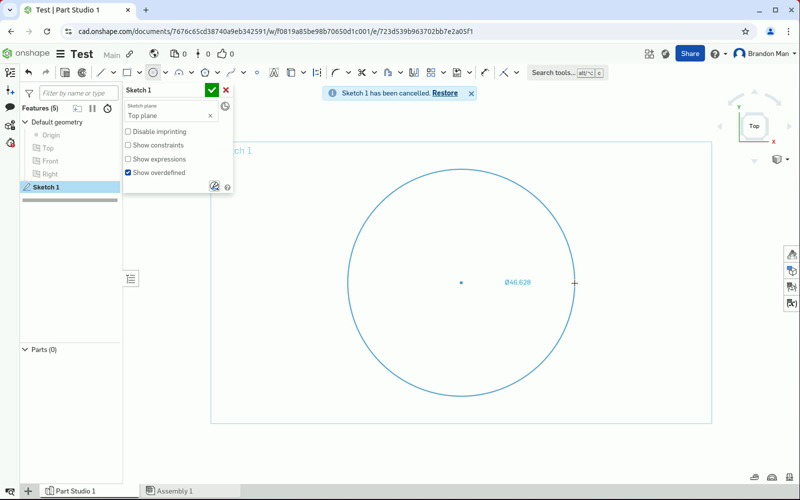
click(574, 282)
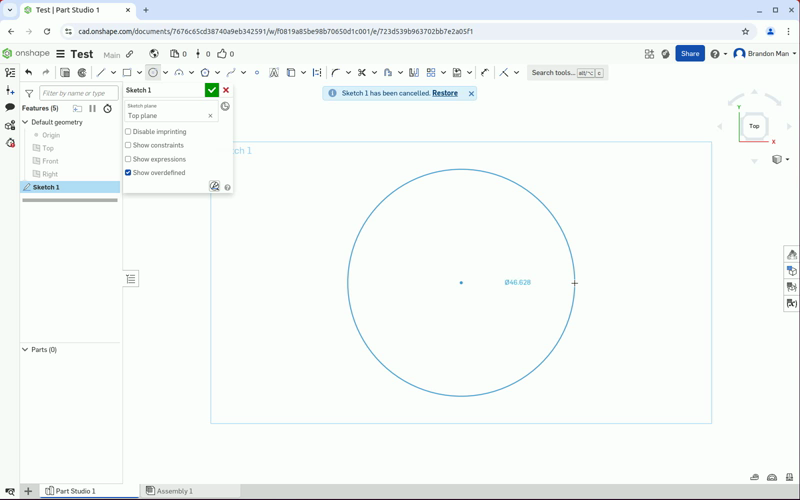
key(esc)
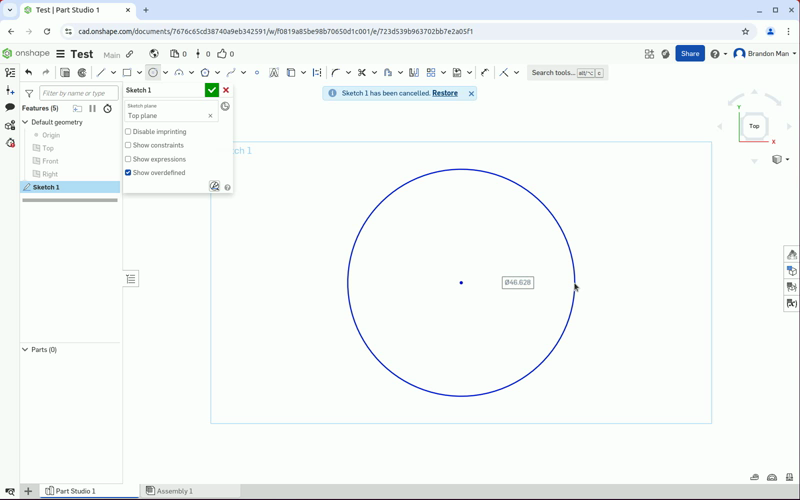
mouse_move(536, 289)
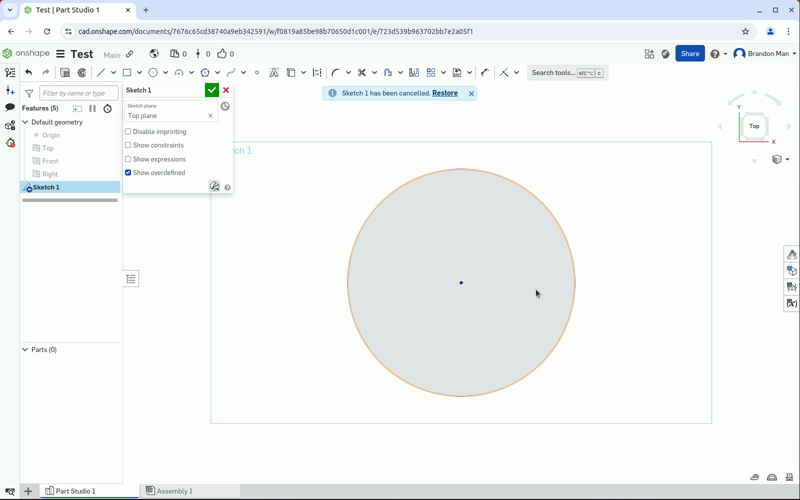
click(536, 289)
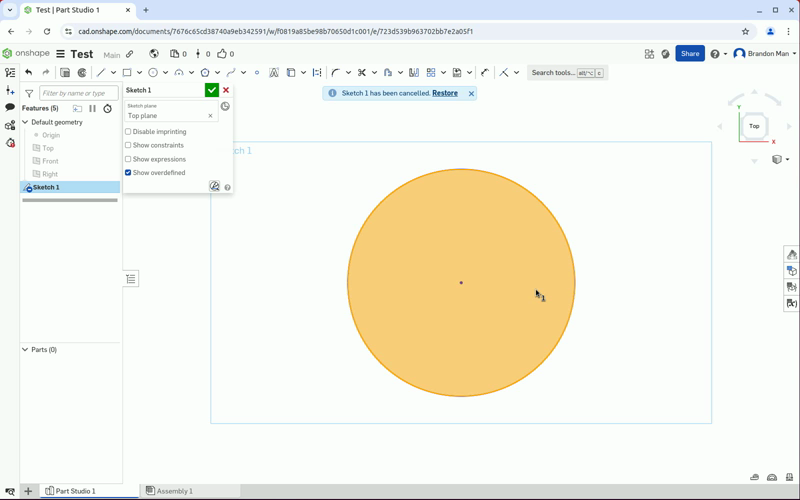
mouse_move(73, 352)
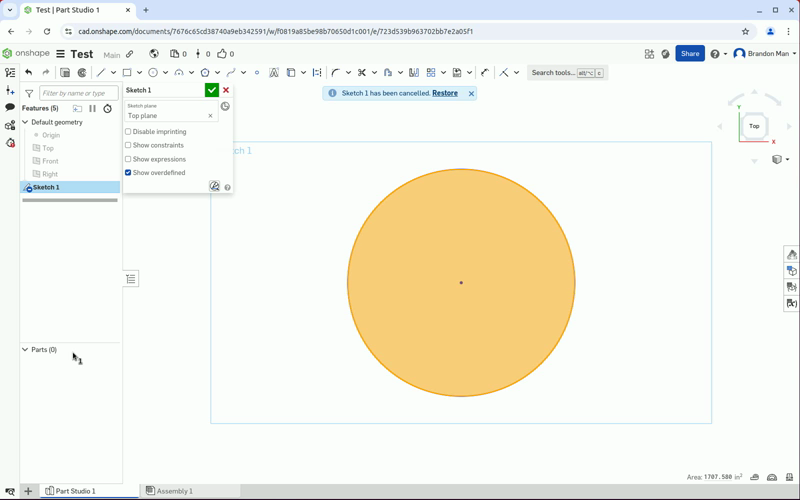
key(shift+y)
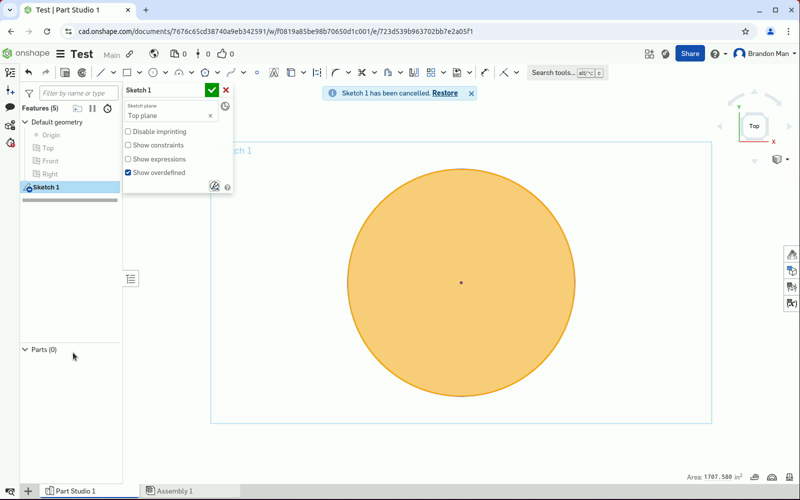
key(shift+e)
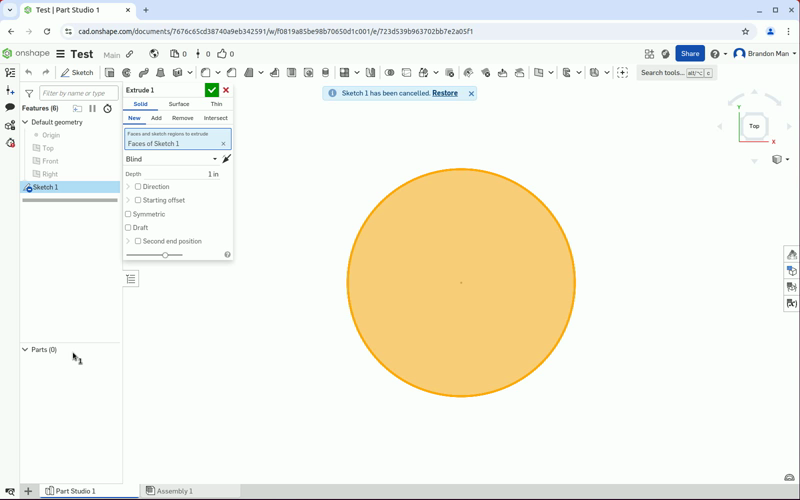
mouse_move(143, 106)
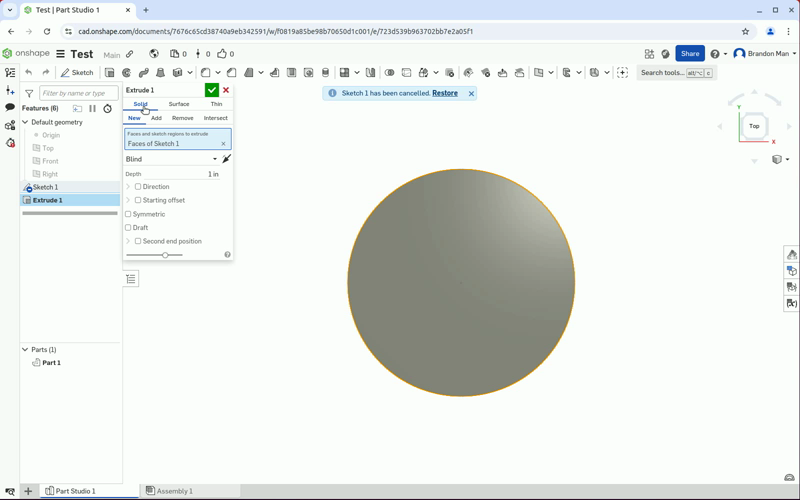
click(143, 106)
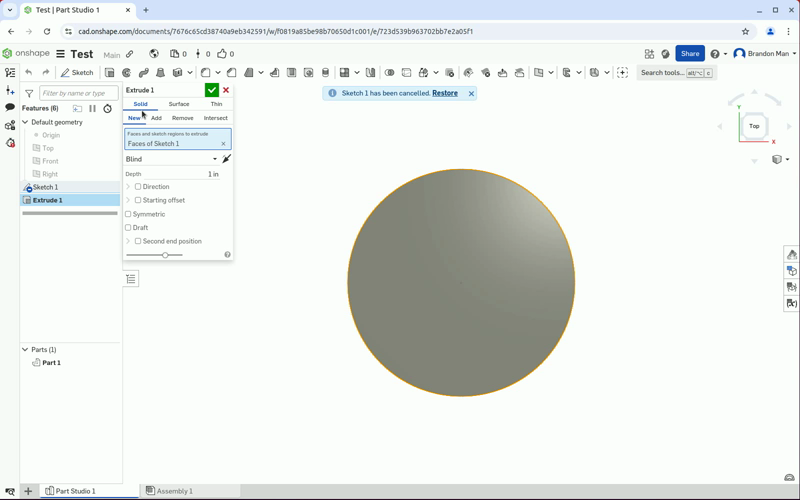
mouse_move(137, 120)
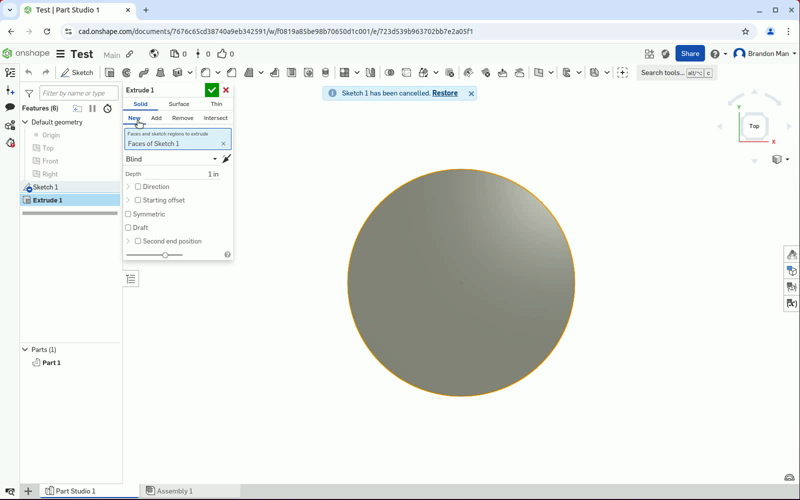
click(137, 120)
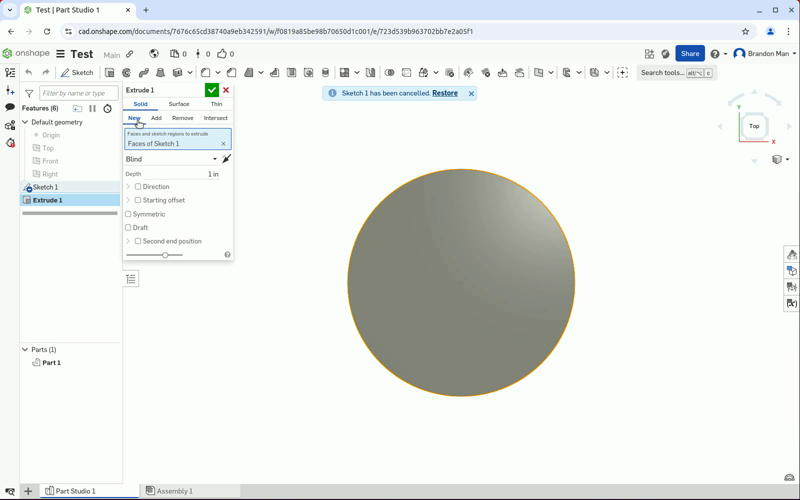
key(tab, 4)
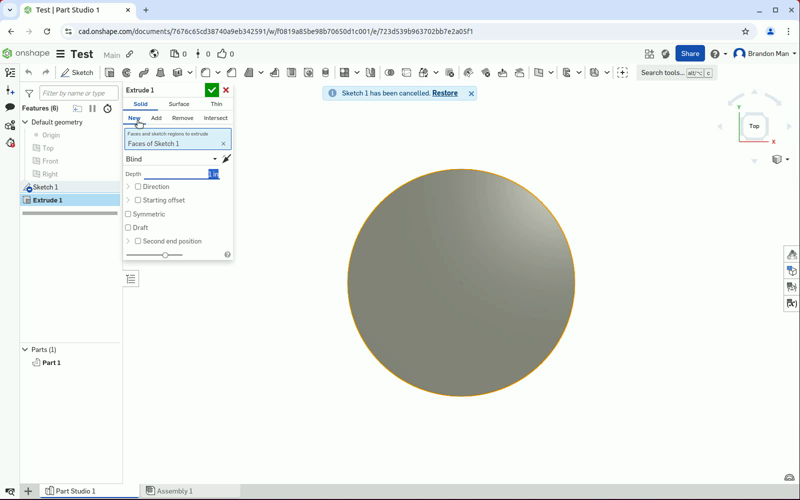
text(15.165)
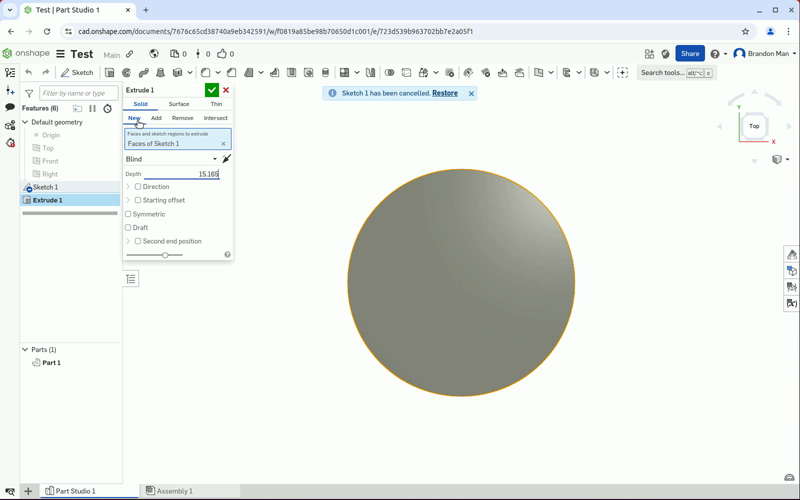
key(enter)
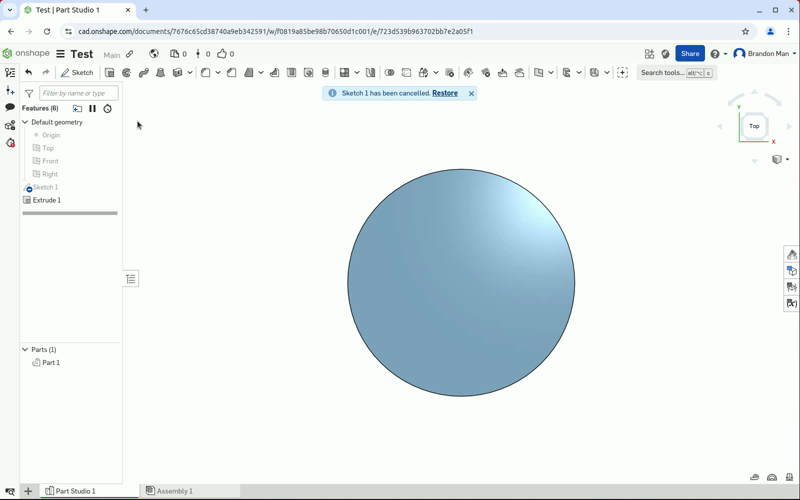
key(shift+h)
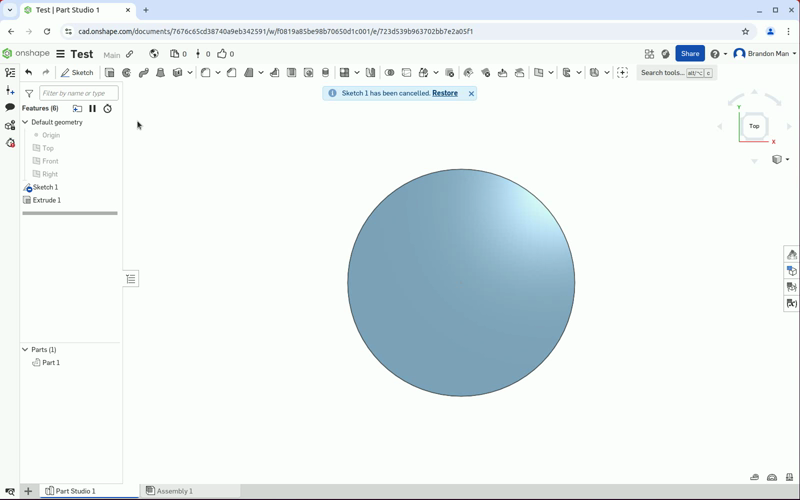
key(shift+h)
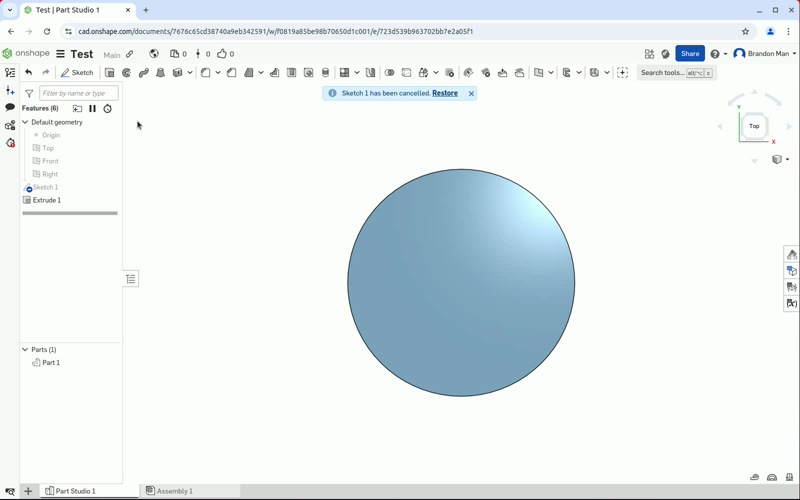
mouse_move(73, 189)
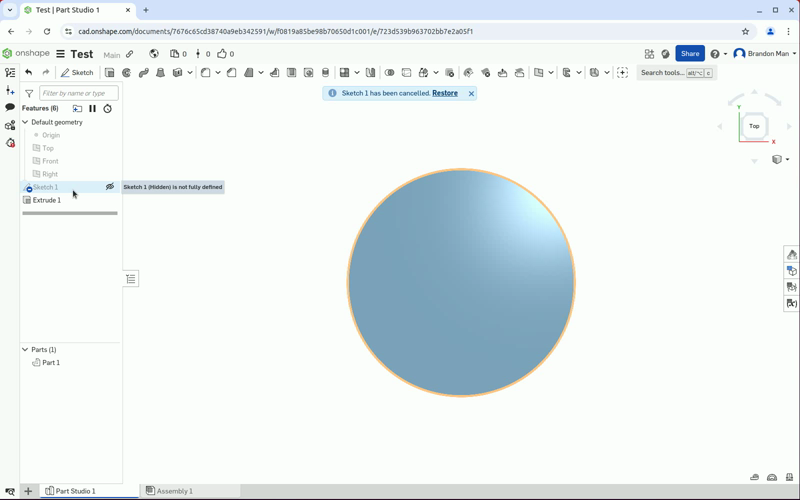
click(73, 189)
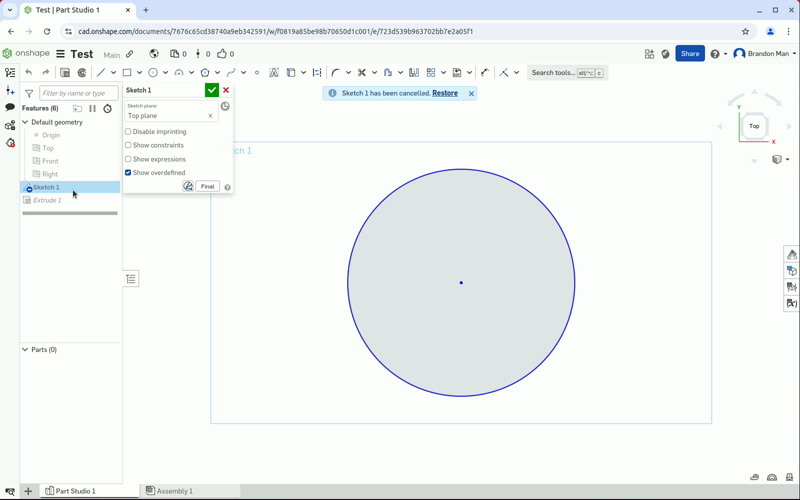
mouse_move(229, 92)
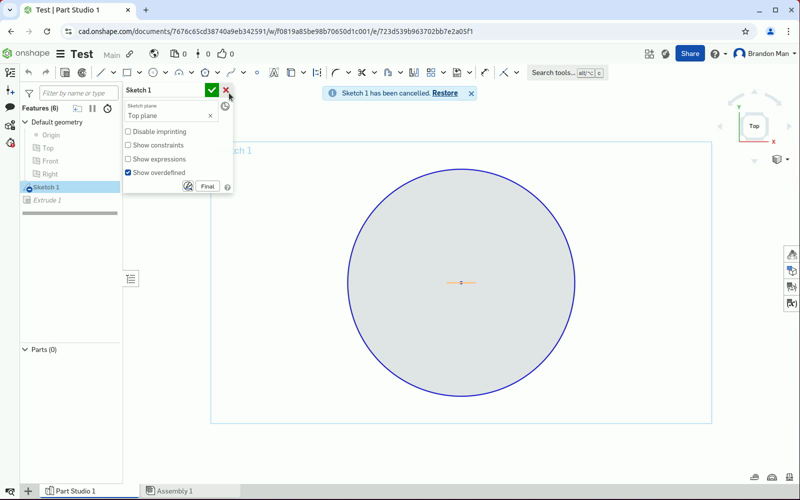
click(229, 92)
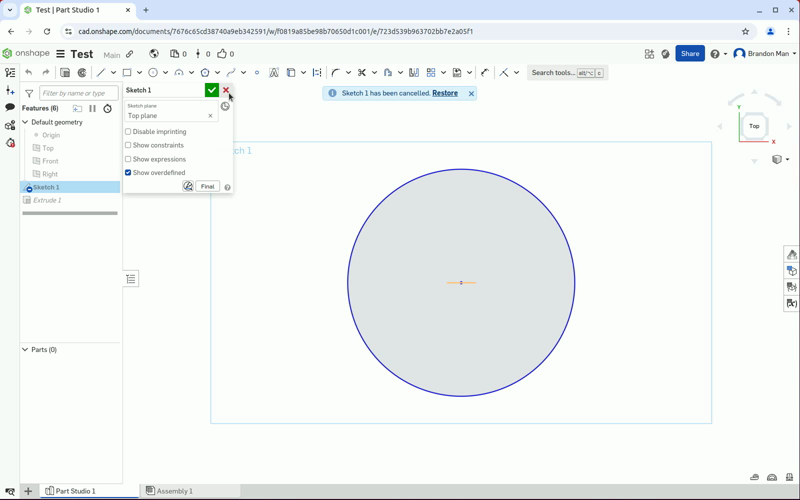
key(shift+s)
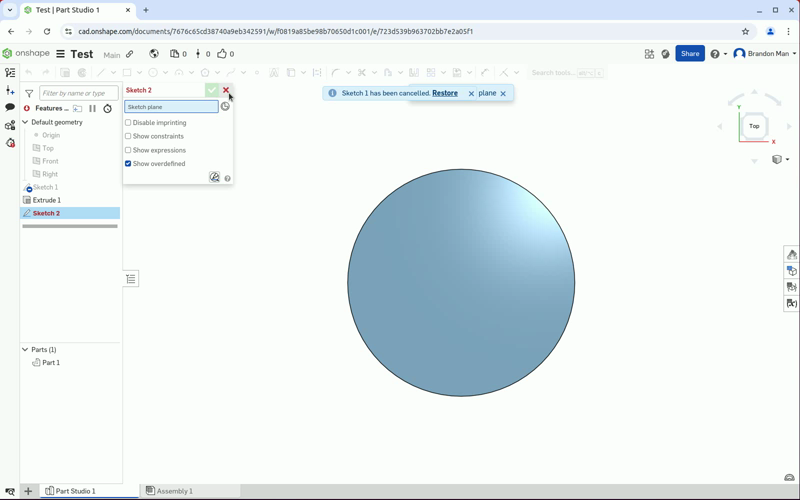
mouse_move(73, 150)
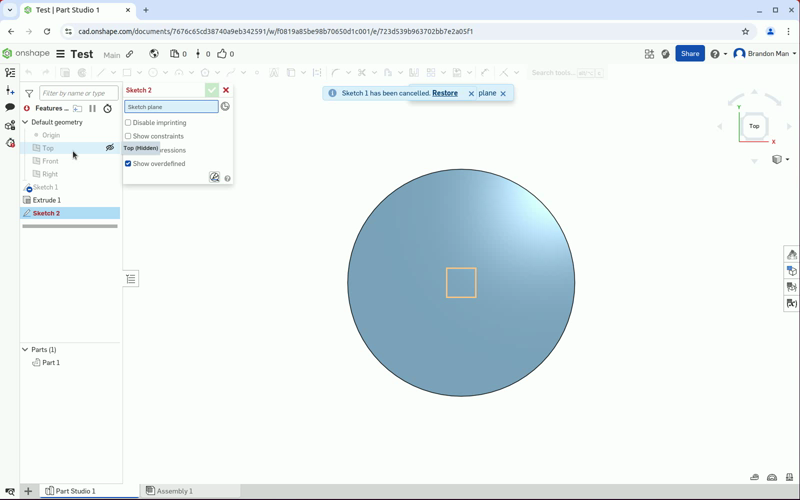
click(73, 150)
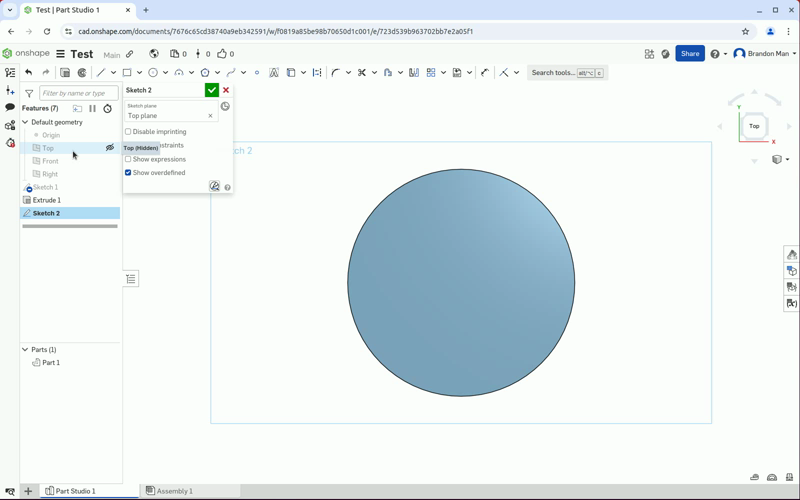
mouse_move(73, 352)
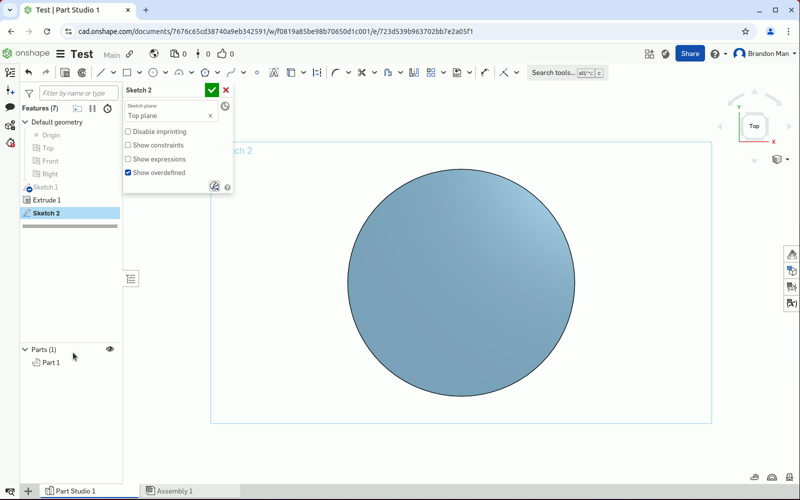
key(y)
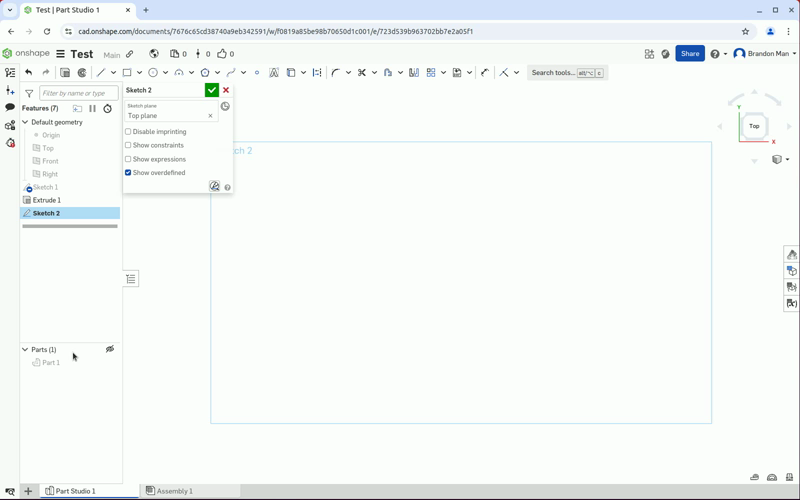
key(c)
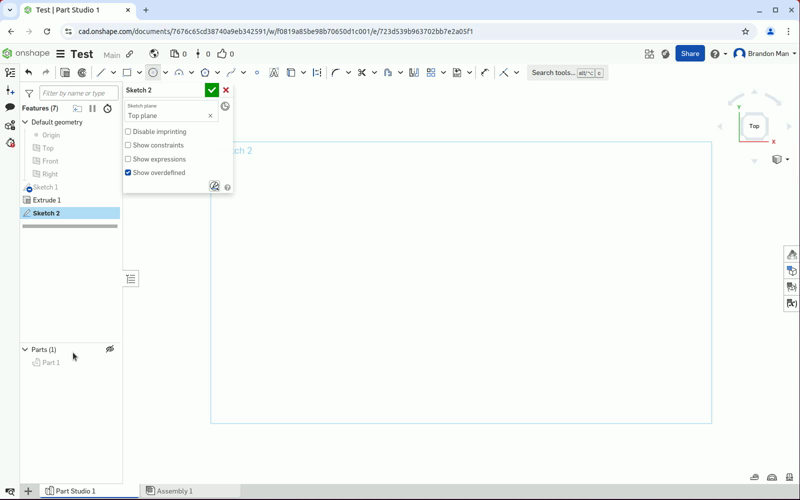
key_down(shift)
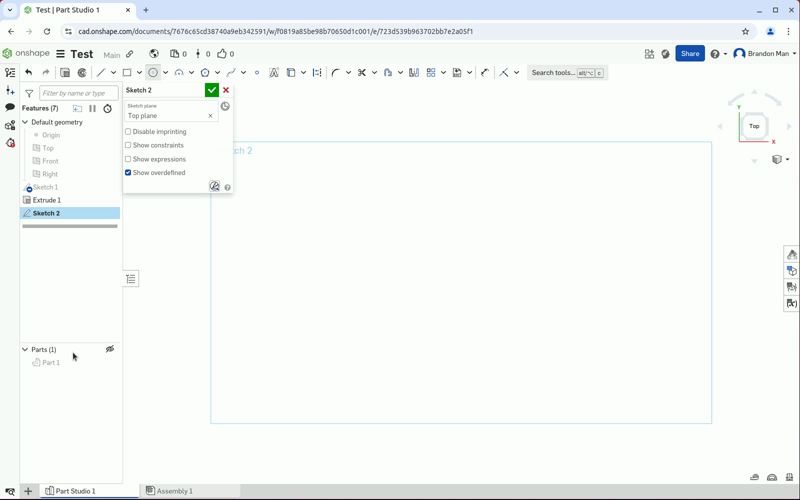
mouse_move(461, 282)
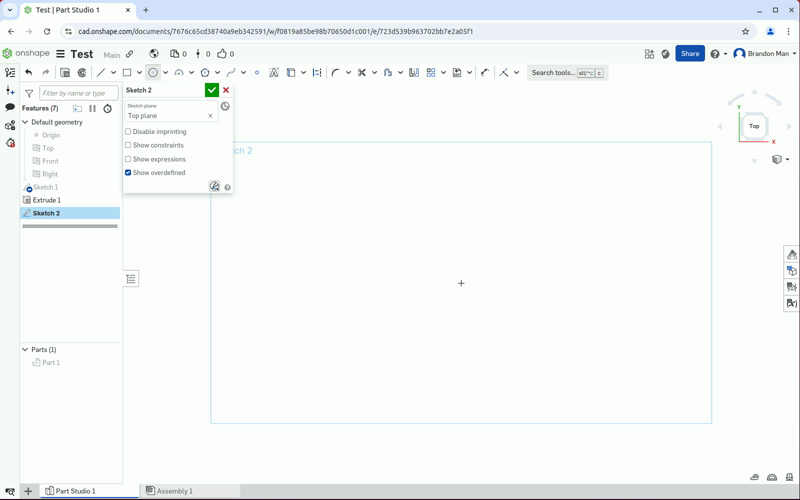
click(461, 282)
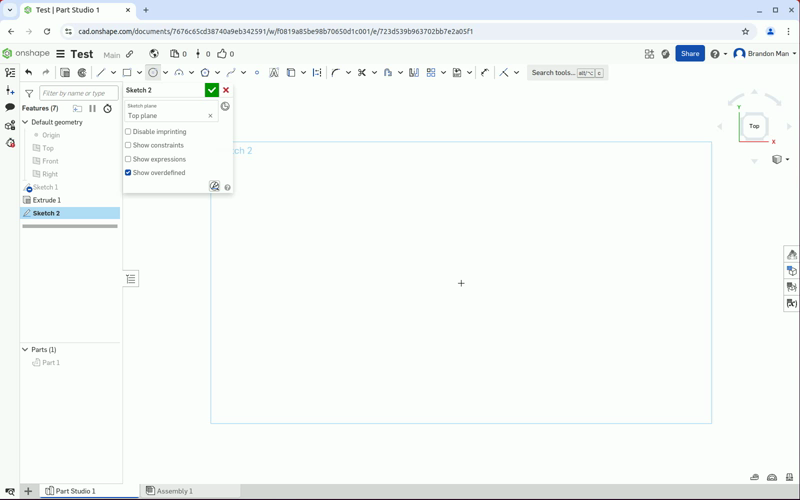
key_up(shift)
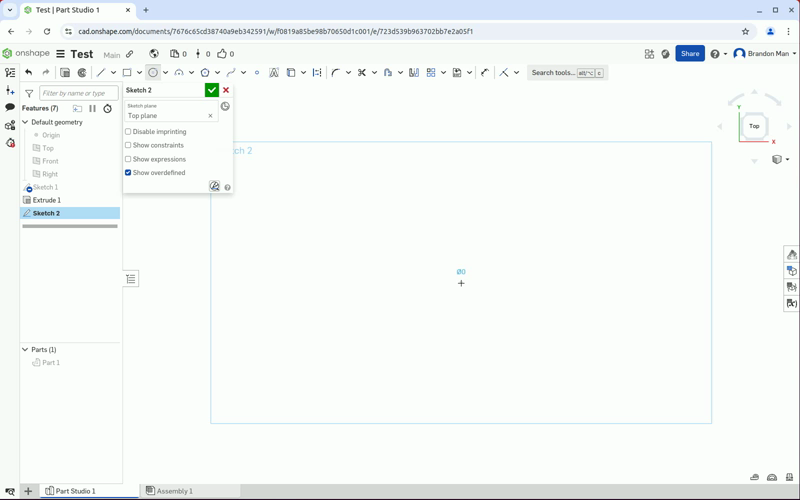
mouse_move(564, 282)
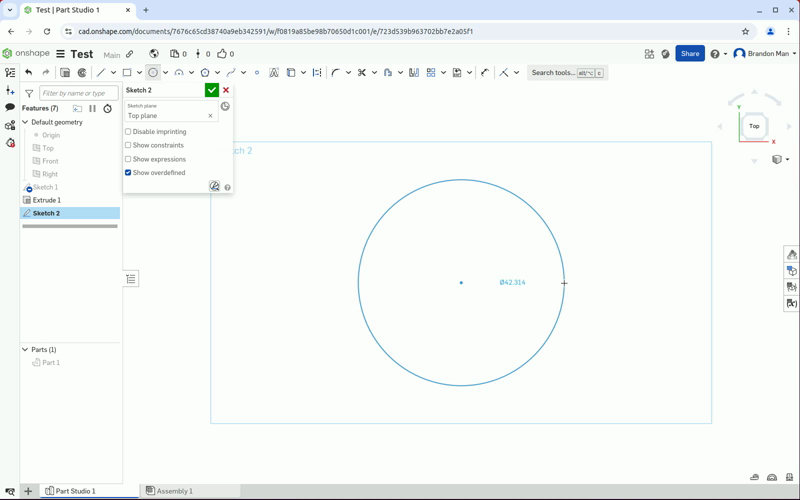
click(564, 282)
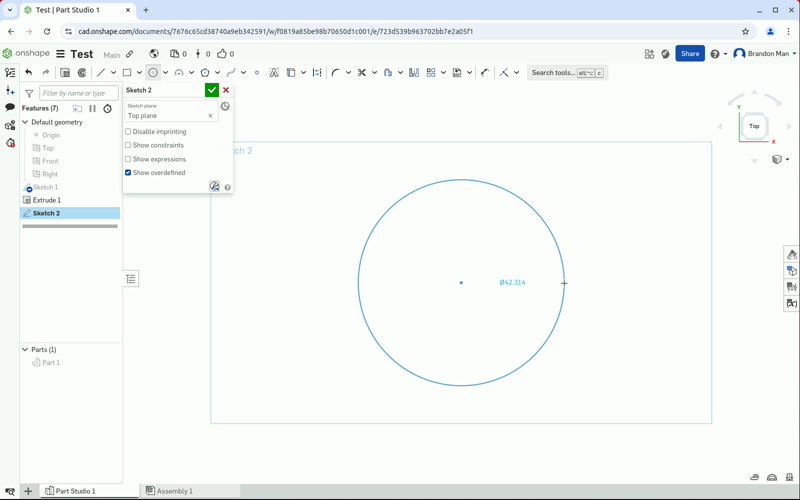
key(esc)
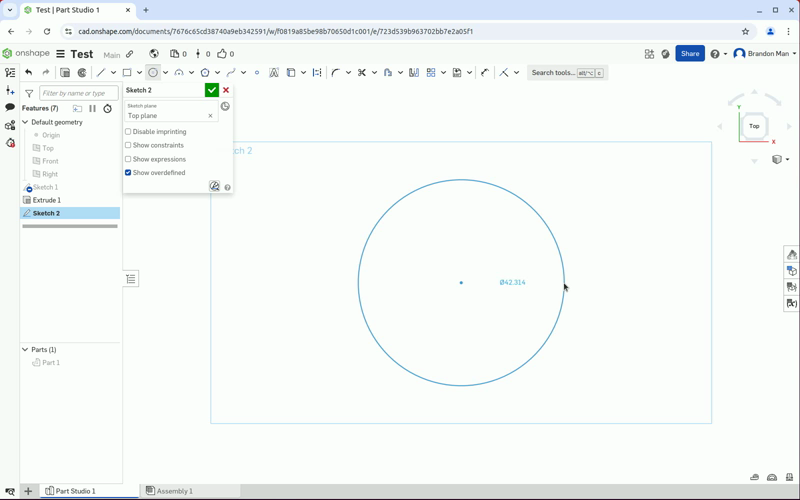
mouse_move(481, 305)
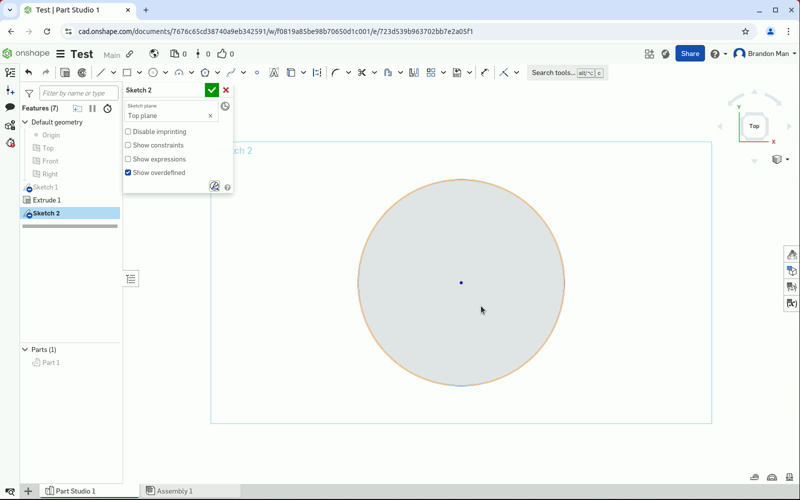
click(481, 305)
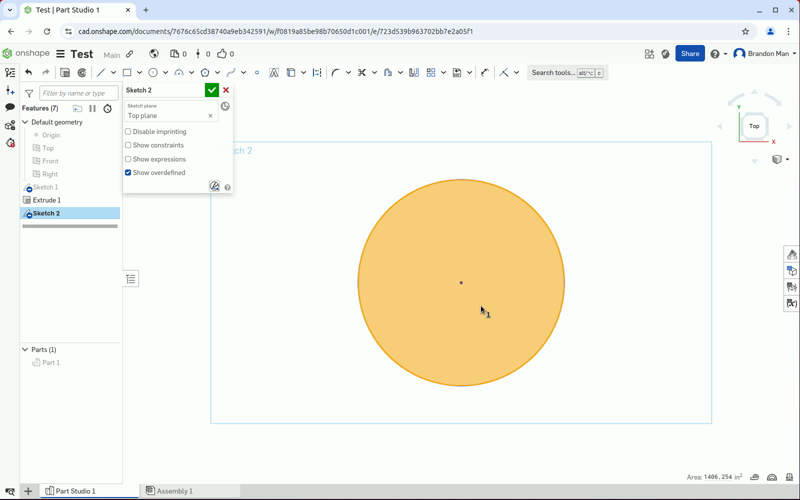
mouse_move(73, 352)
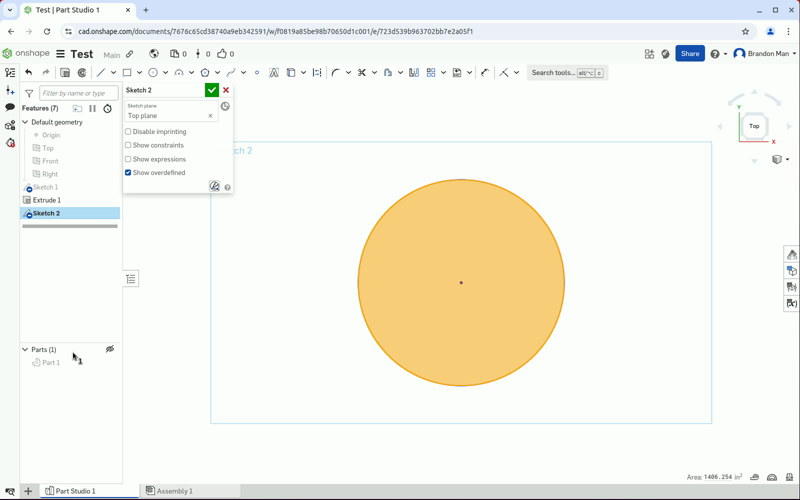
key(shift+y)
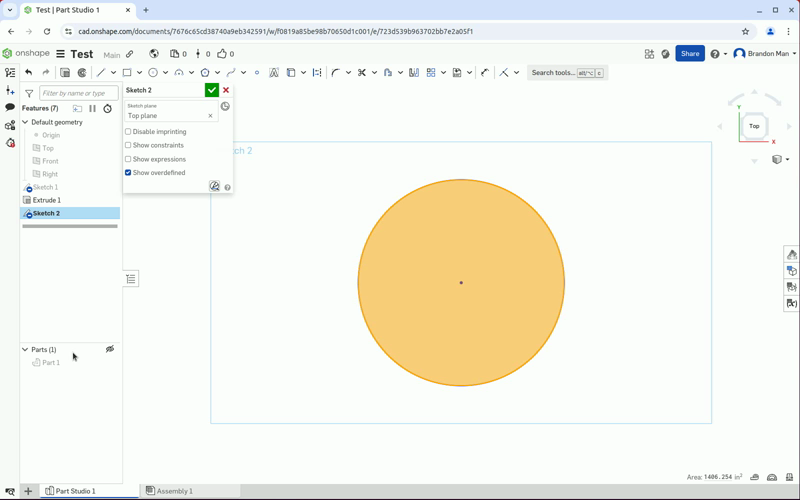
key(shift+e)
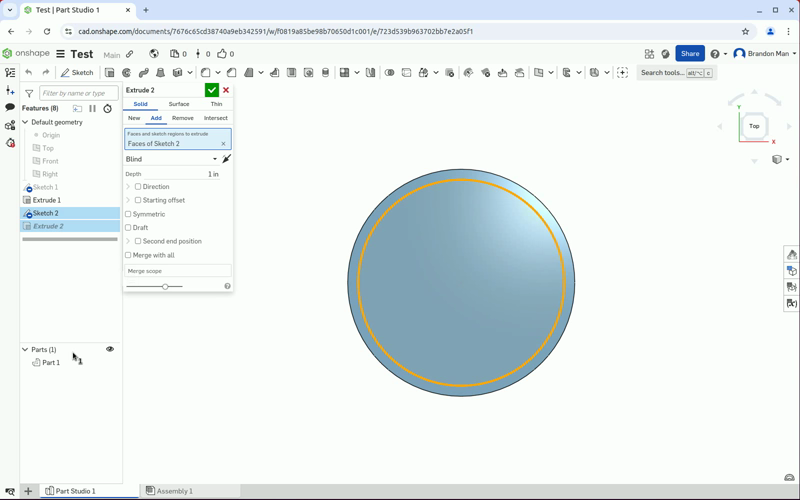
mouse_move(143, 106)
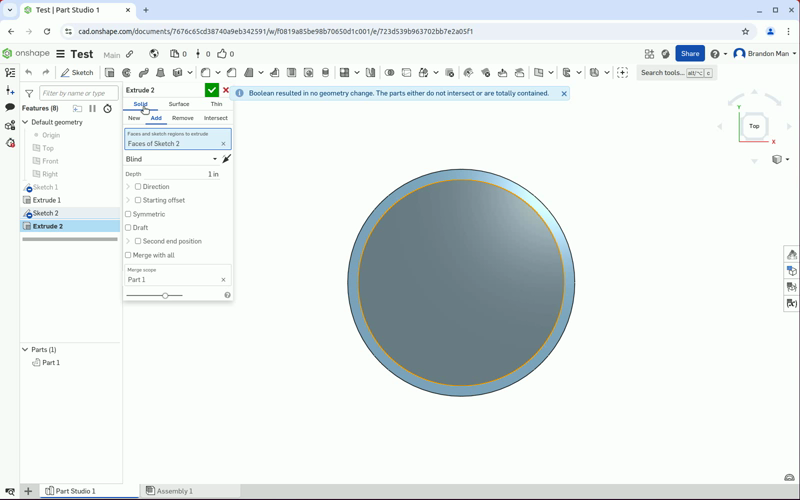
click(143, 106)
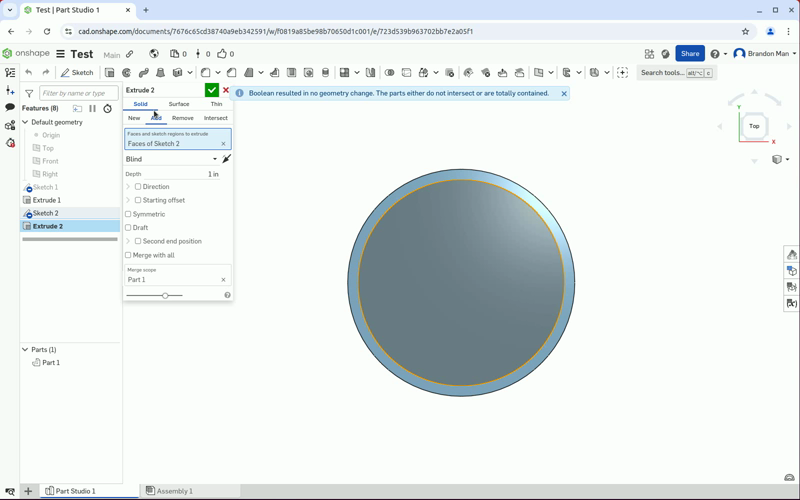
mouse_move(186, 120)
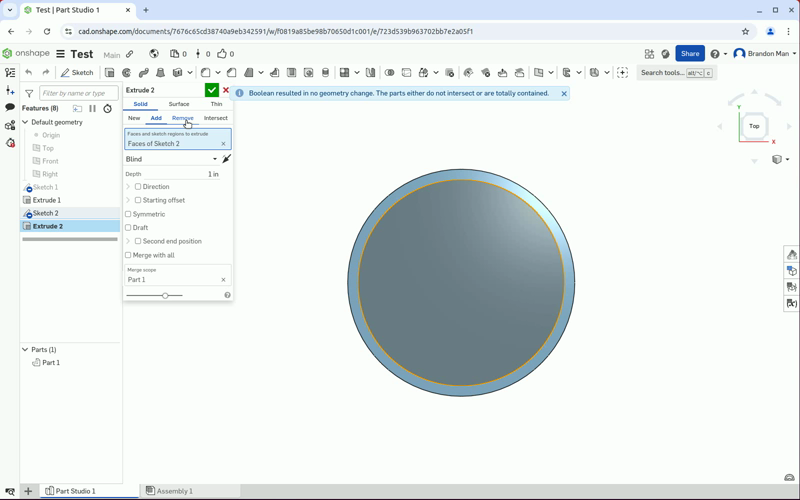
click(186, 120)
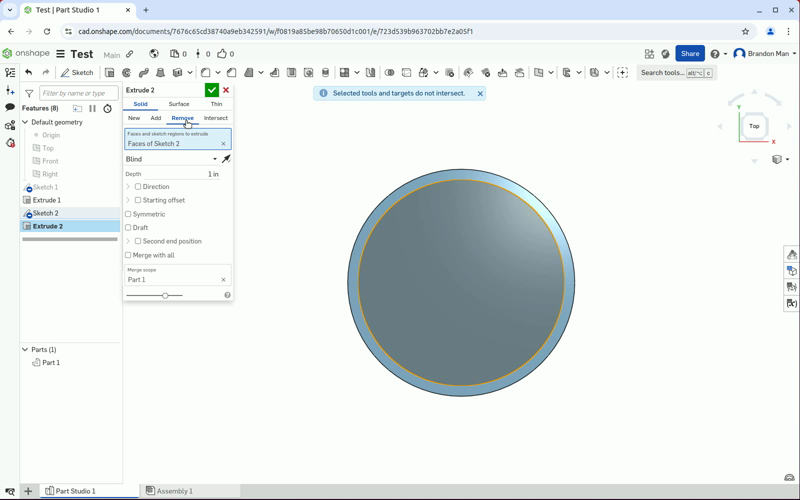
key(tab, 4)
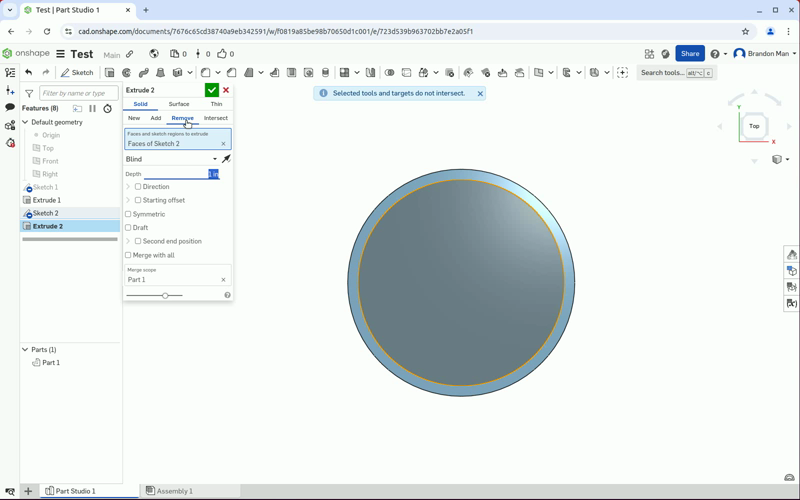
text(-15.165)
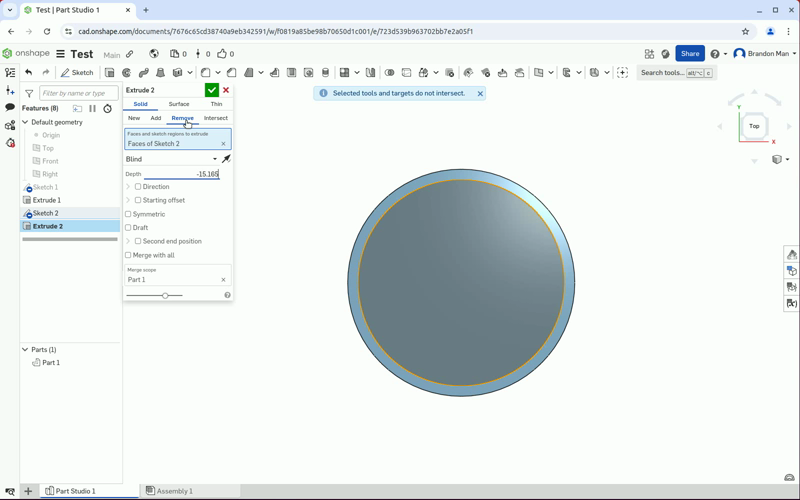
key(tab, 6)
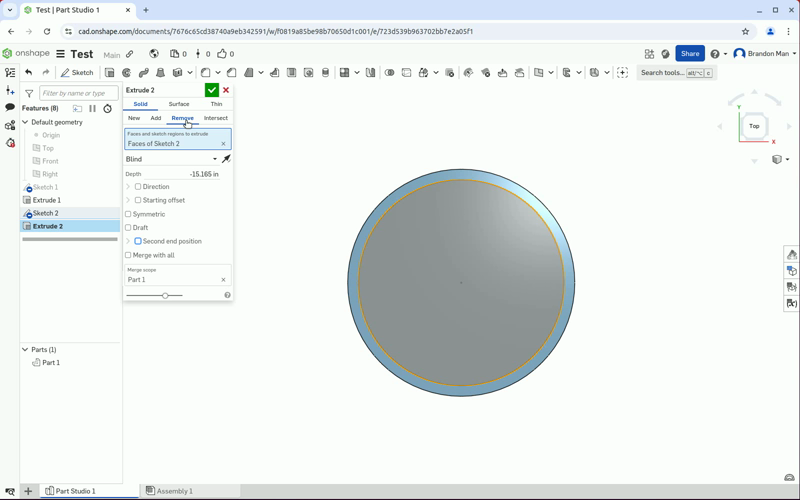
key(space)
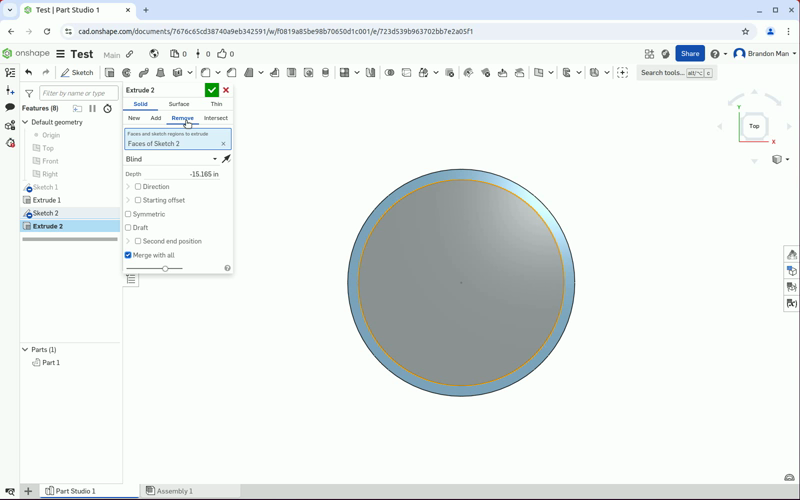
key(enter)
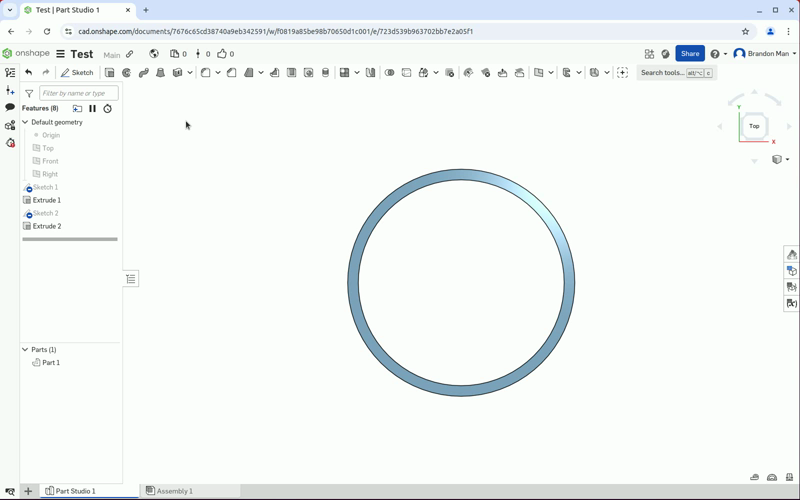
key(shift+h)
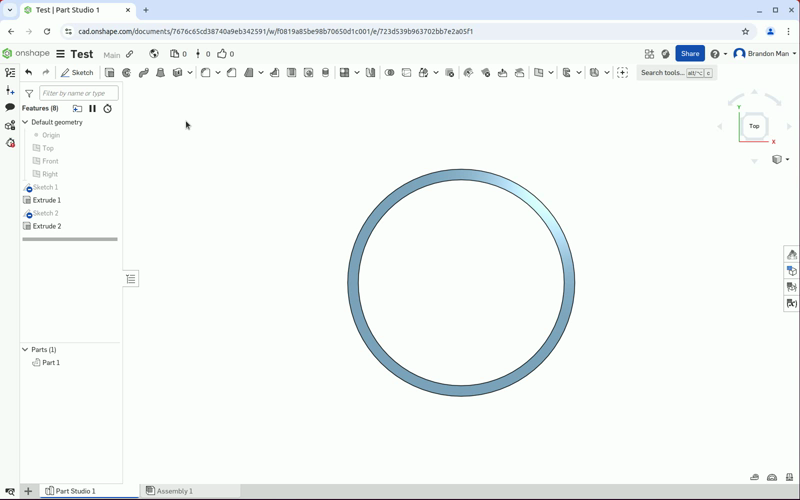
key(shift+h)
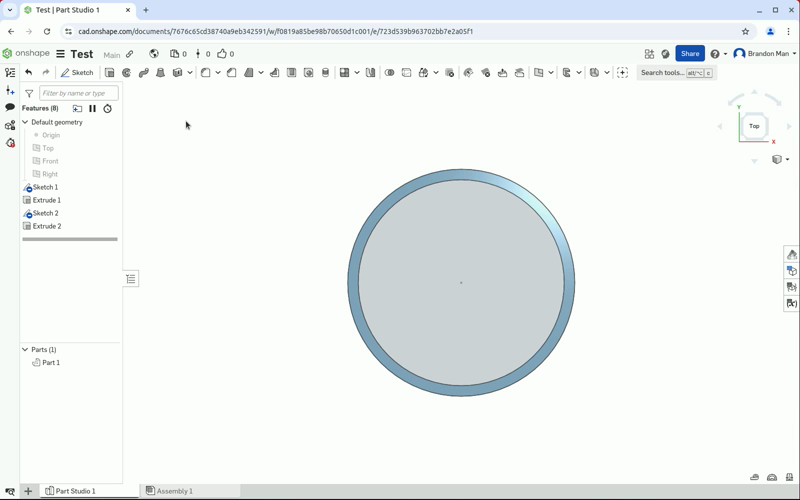
key(shift+7)
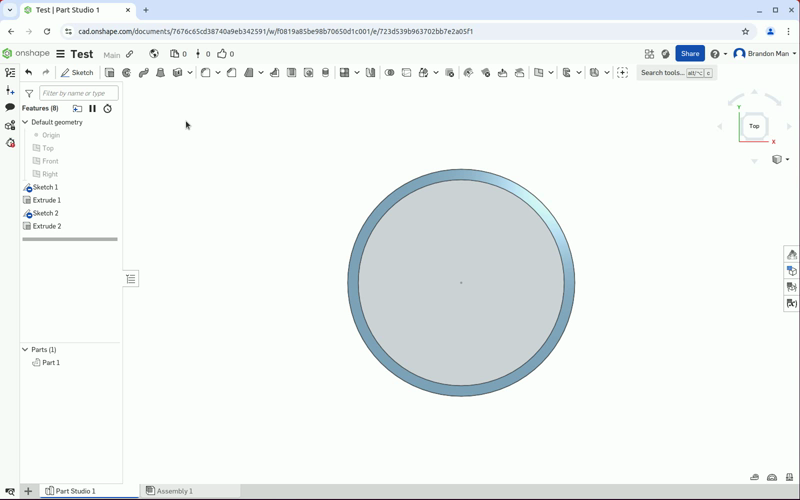
key(up, 3)
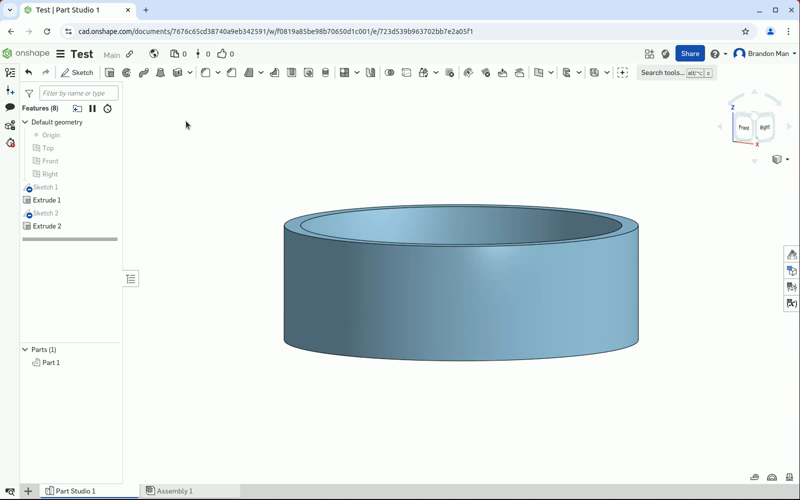
key(left, 3)
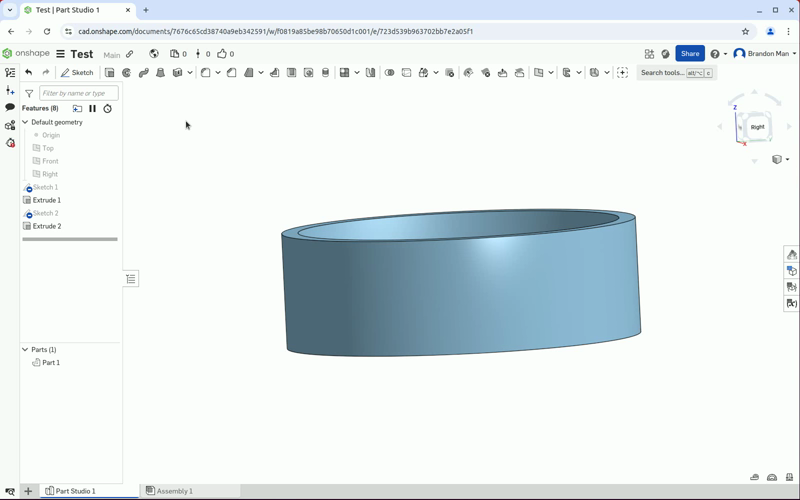
key(right, 3)
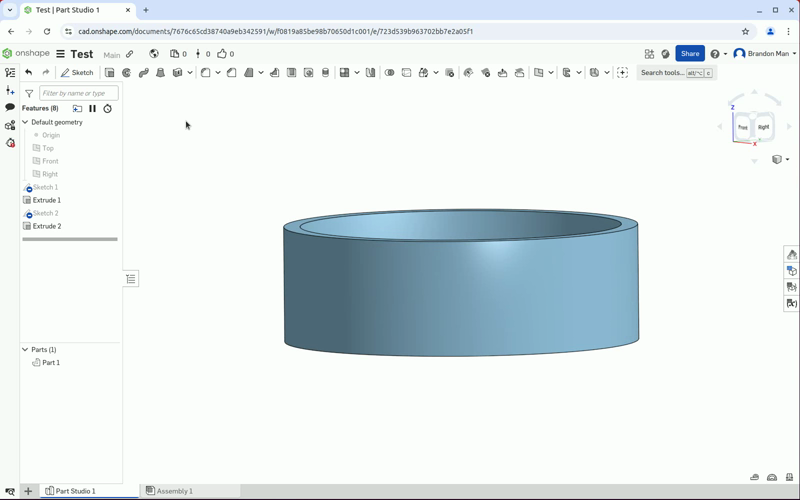
key(down, 3)
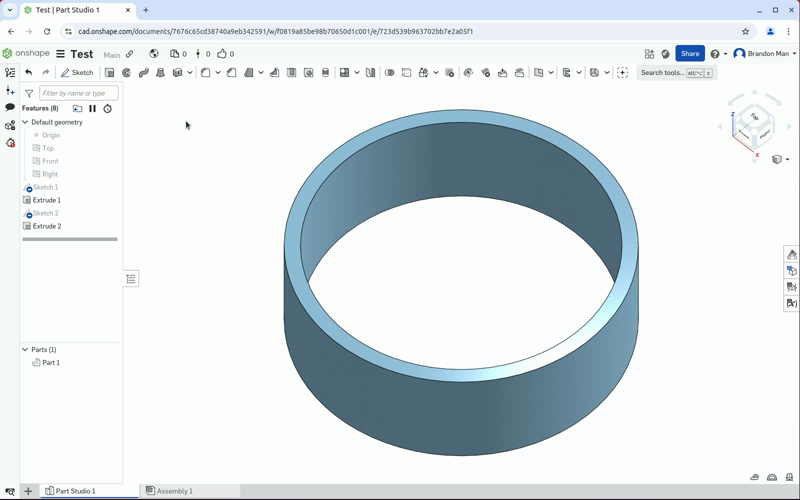
mouse_move(73, 189)
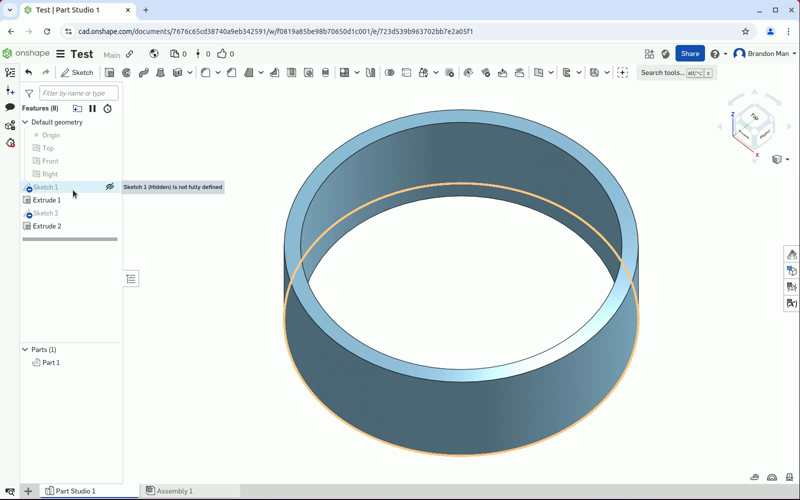
click(73, 189)